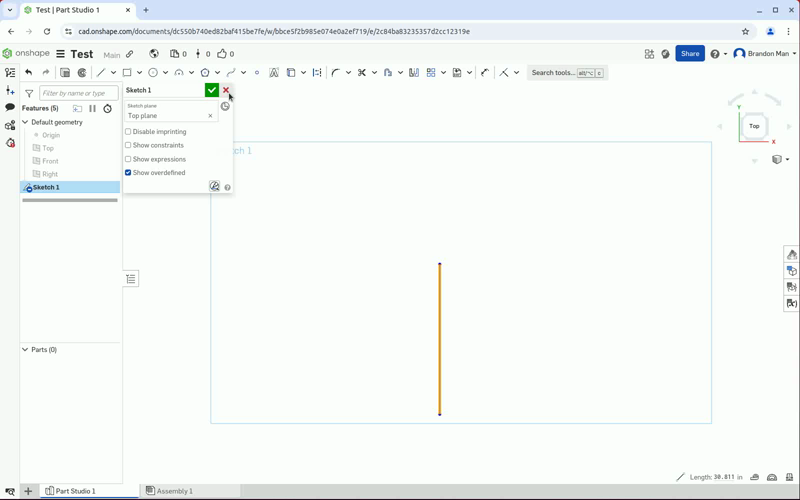
key(shift+h)
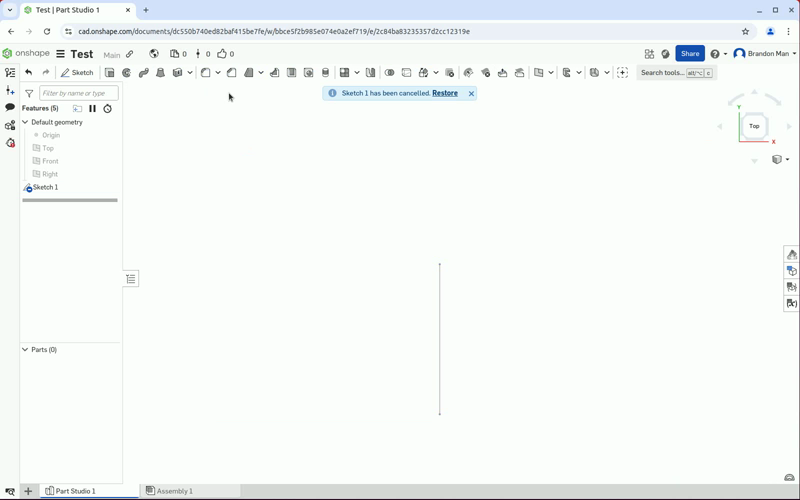
key(shift+s)
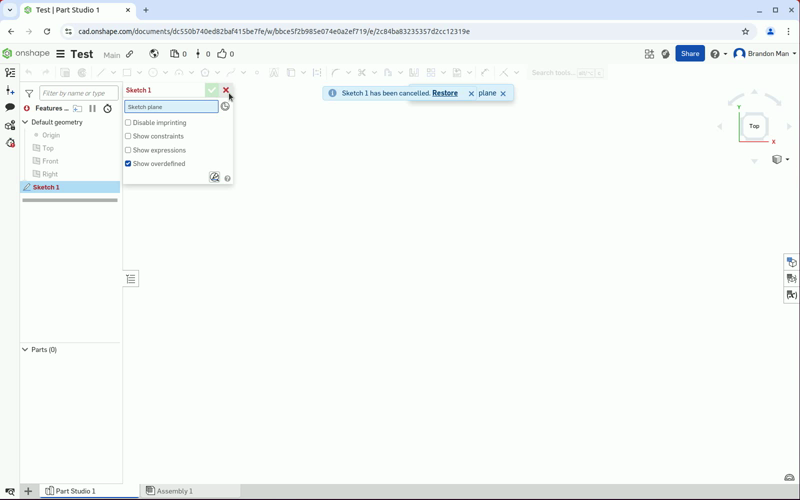
mouse_move(73, 150)
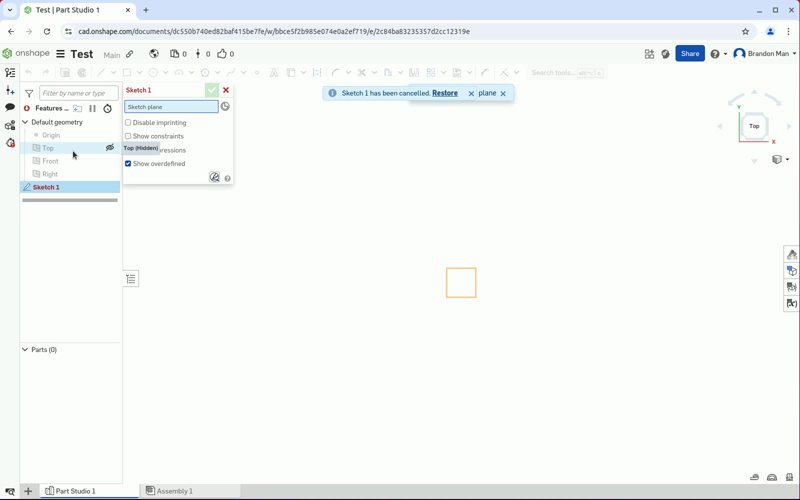
click(73, 150)
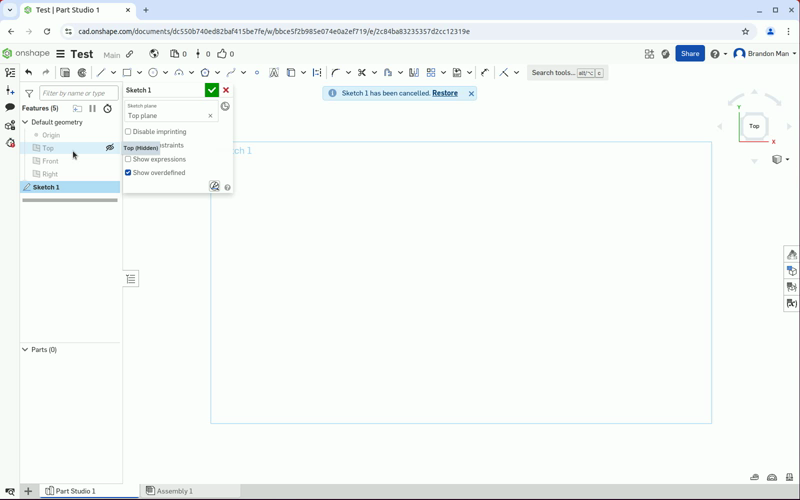
mouse_move(73, 352)
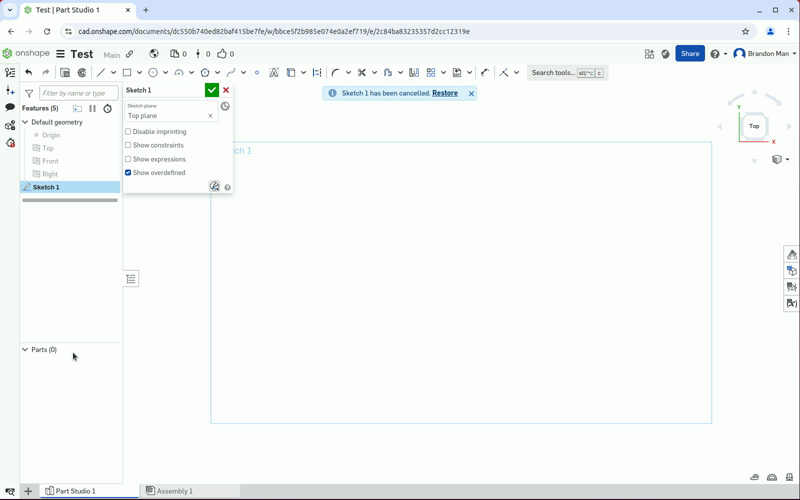
key(y)
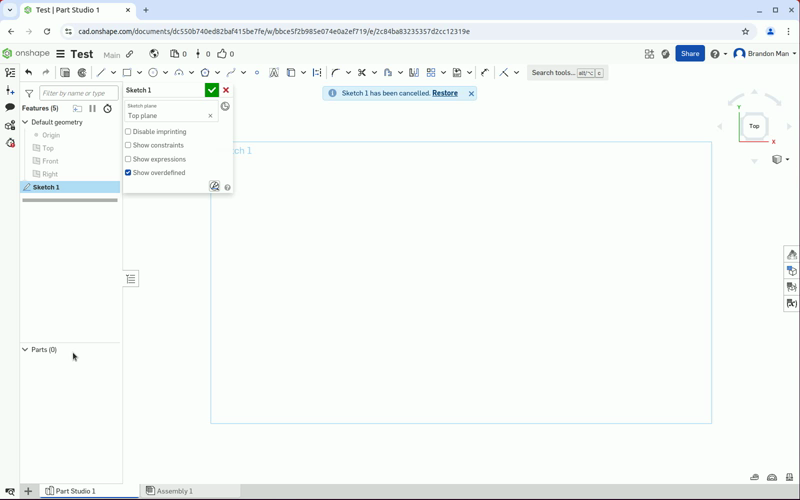
key(l)
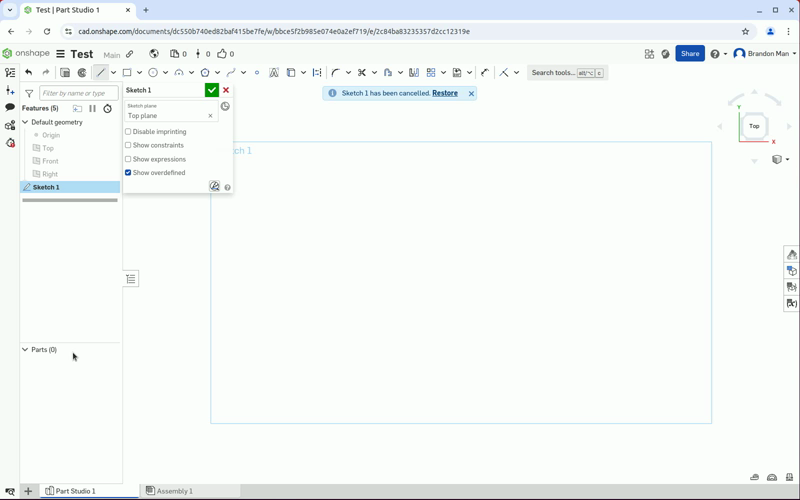
key_down(shift)
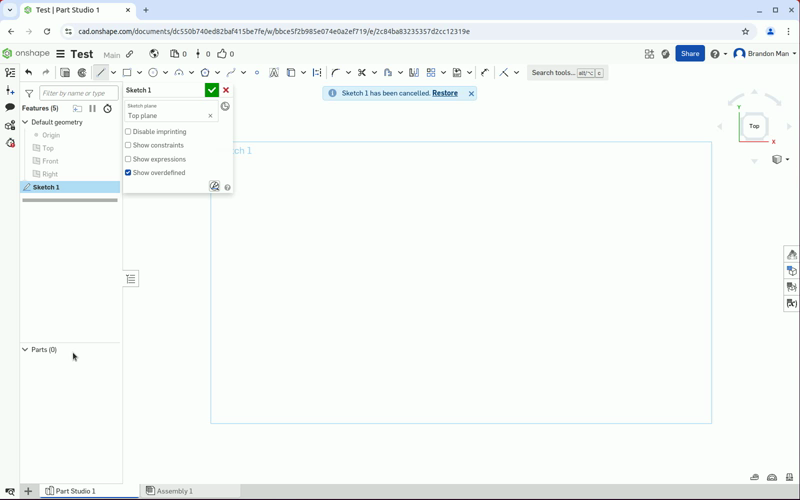
mouse_move(348, 395)
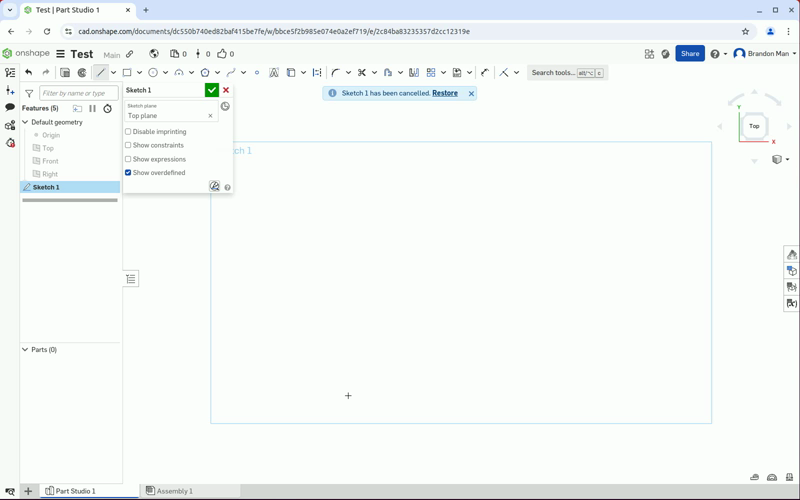
click(348, 395)
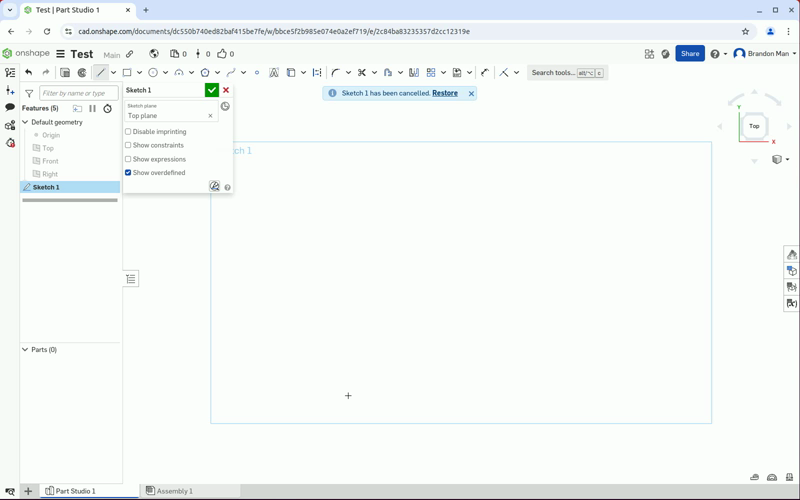
key_up(shift)
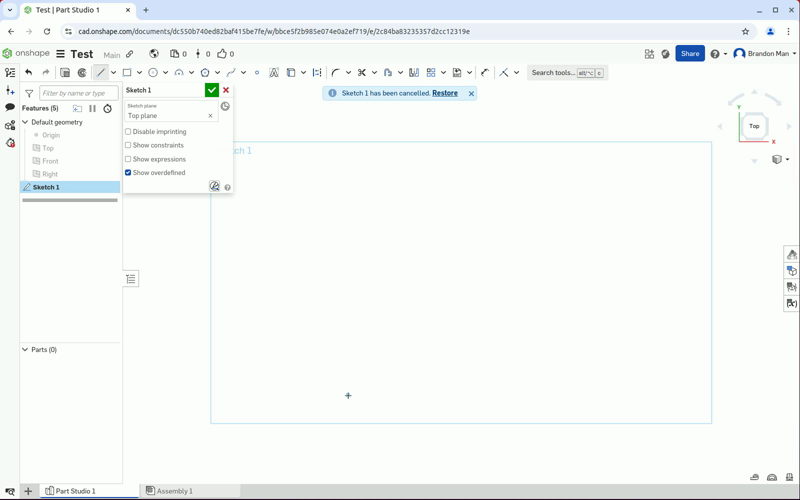
key_down(shift)
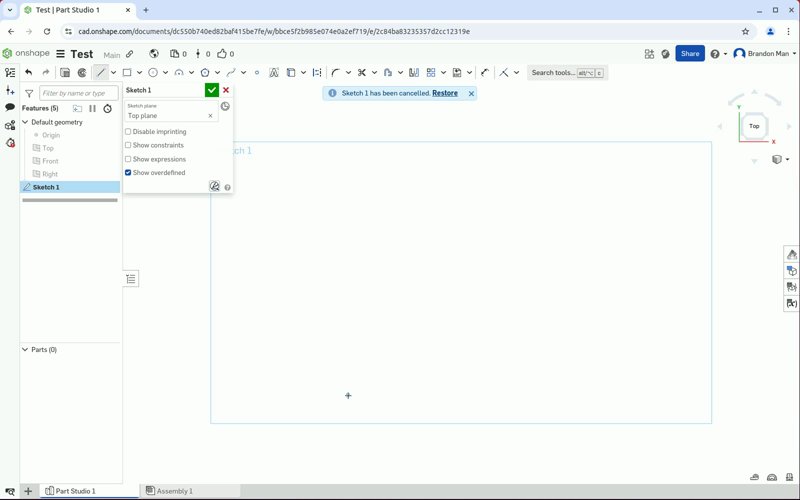
mouse_move(572, 395)
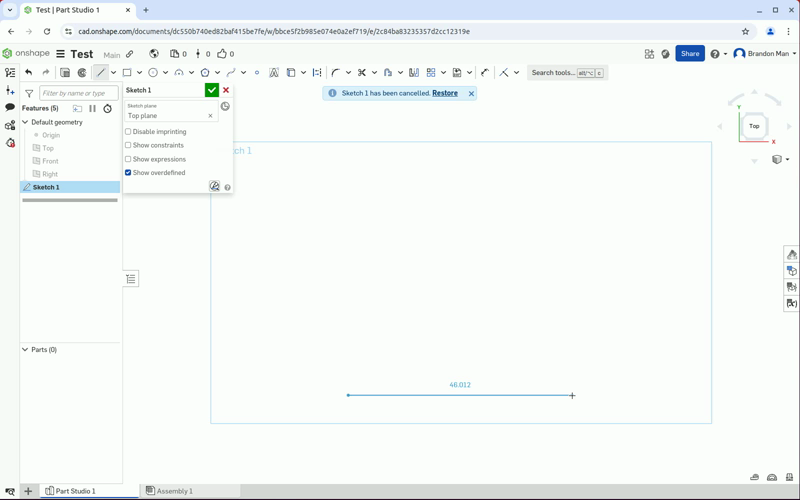
click(572, 395)
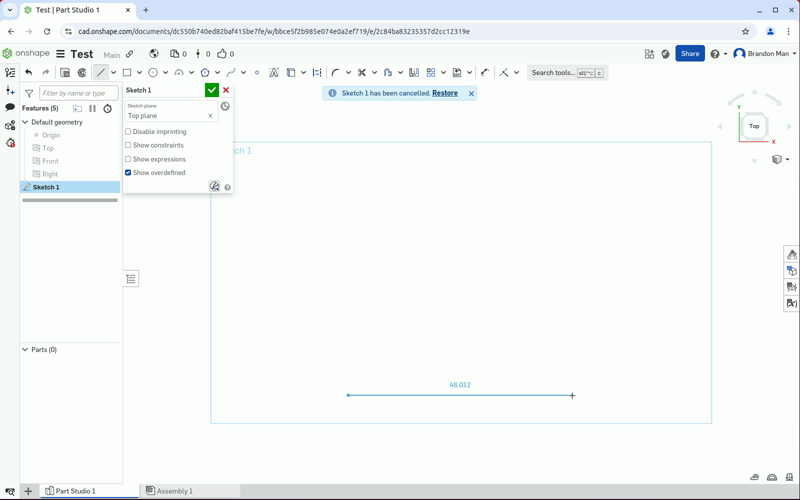
key_up(shift)
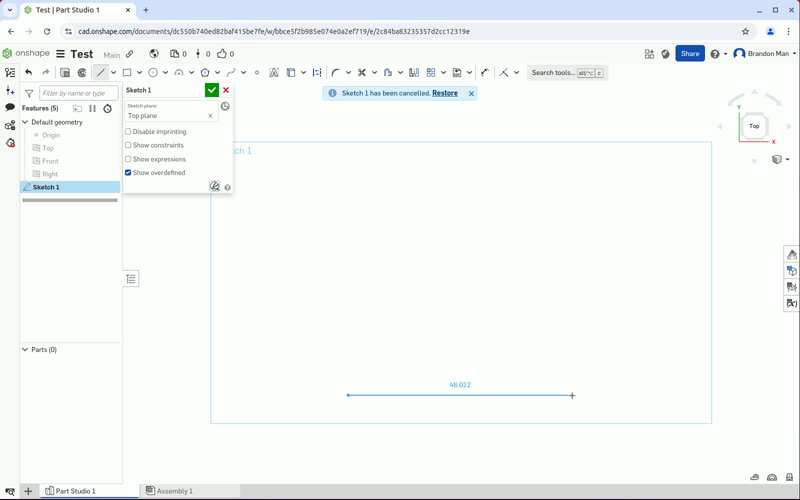
key_down(shift)
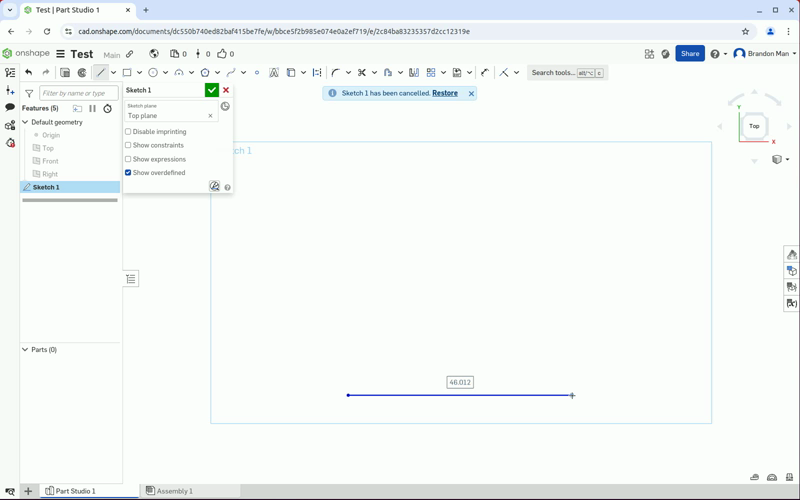
mouse_move(572, 171)
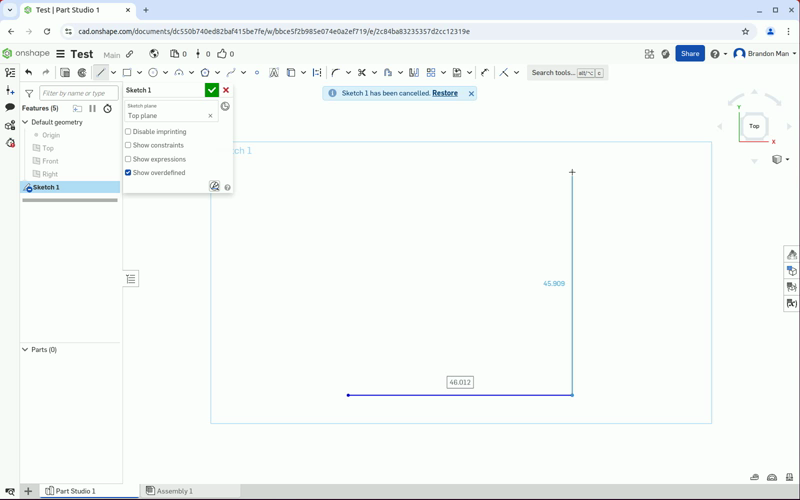
click(572, 171)
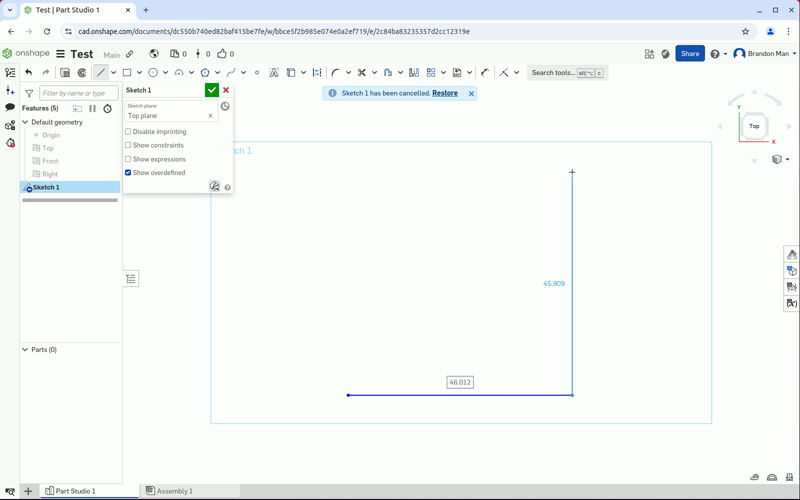
key_up(shift)
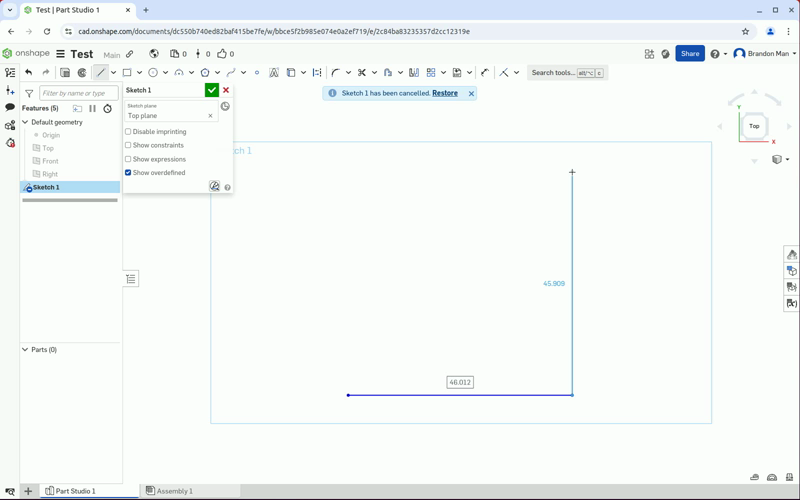
key_down(shift)
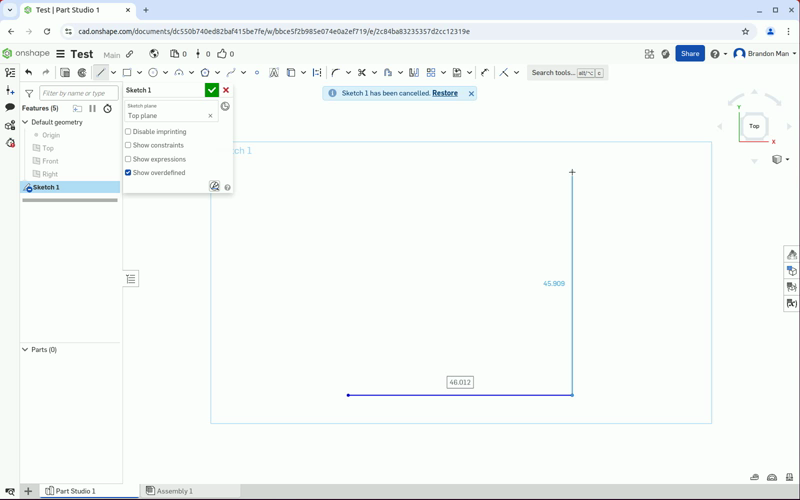
mouse_move(348, 171)
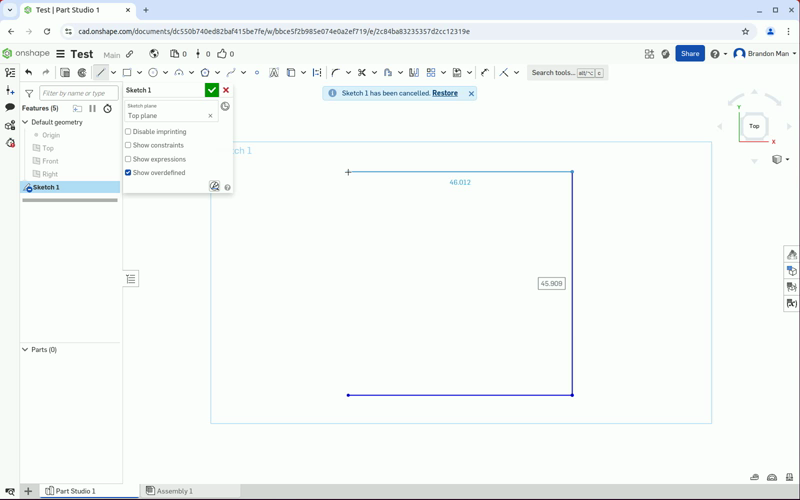
click(348, 171)
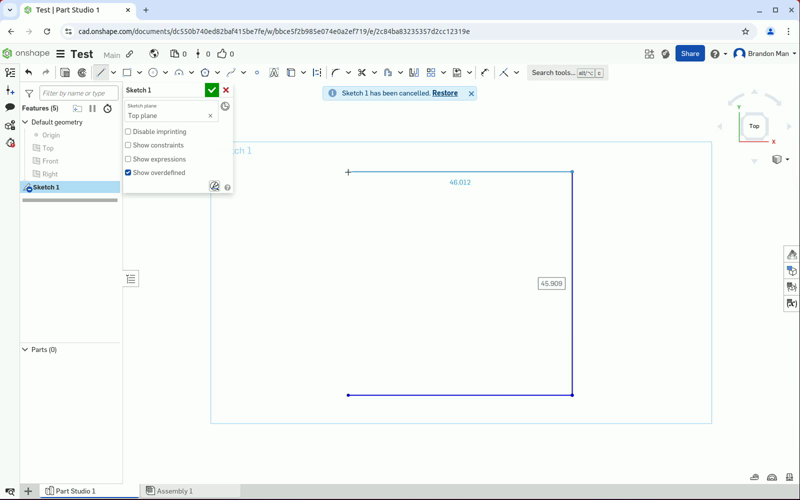
key_up(shift)
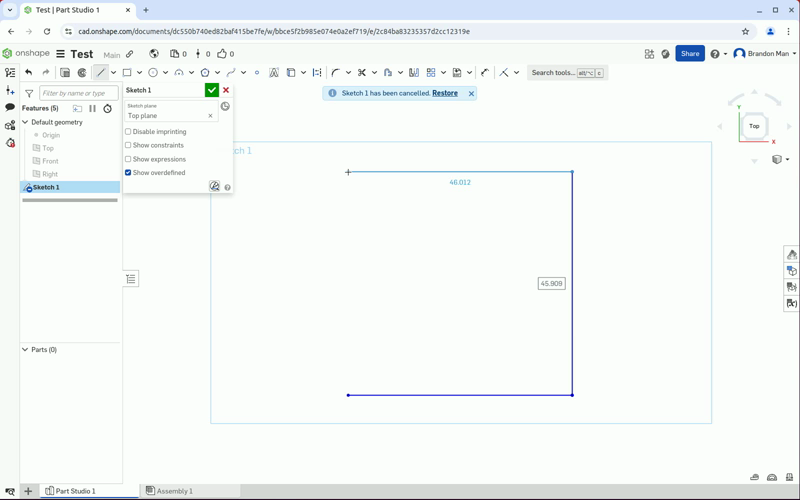
key_down(shift)
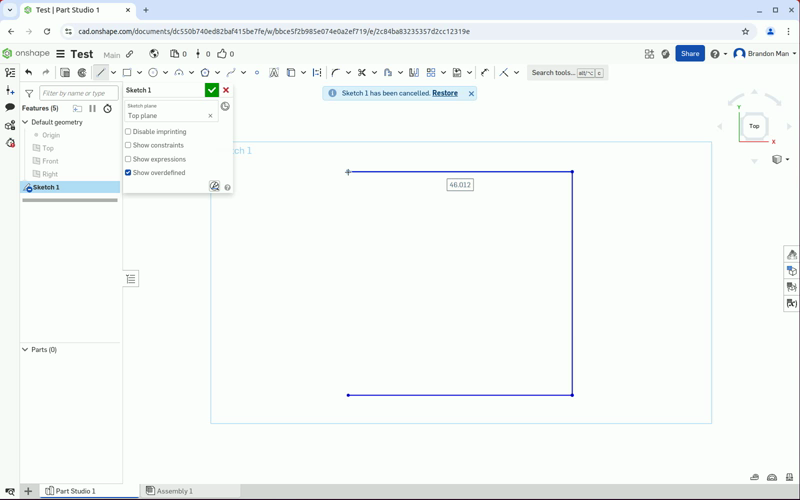
mouse_move(348, 395)
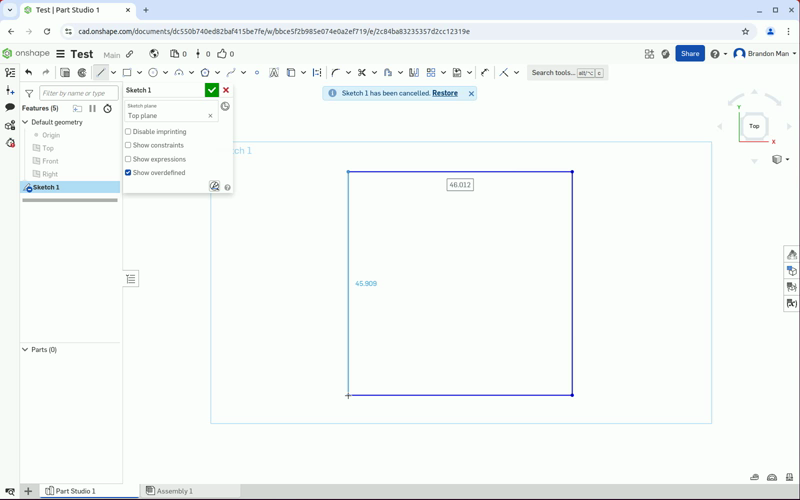
key_up(shift)
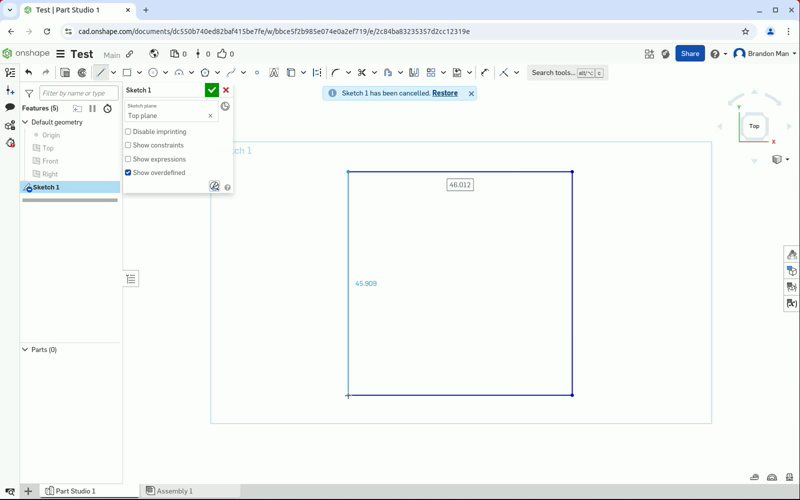
click(348, 395)
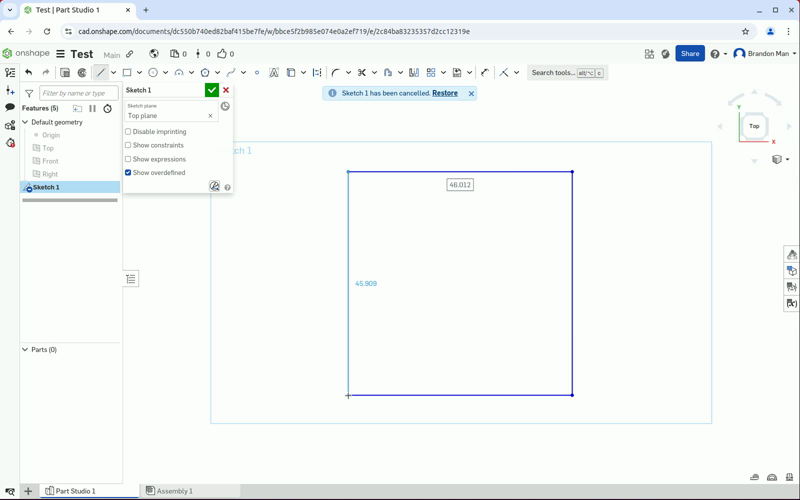
key(esc)
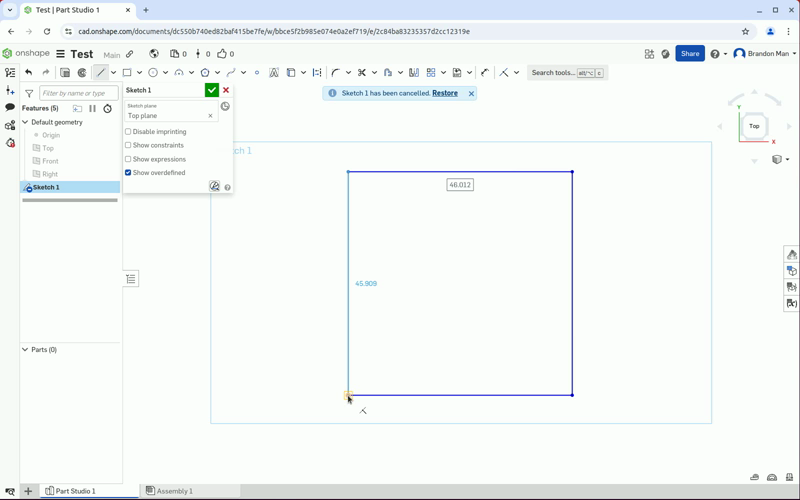
mouse_move(391, 345)
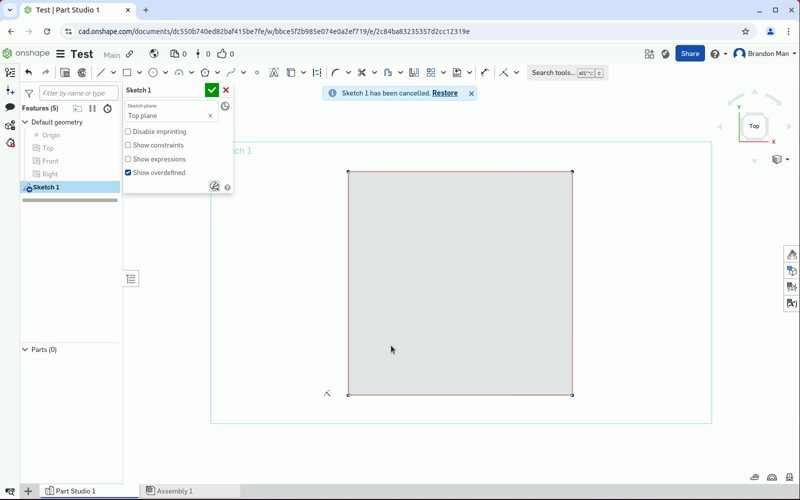
click(391, 345)
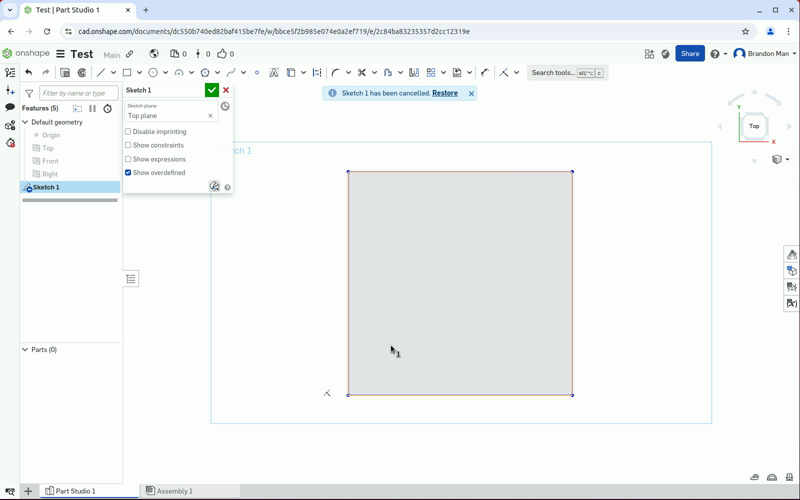
mouse_move(73, 352)
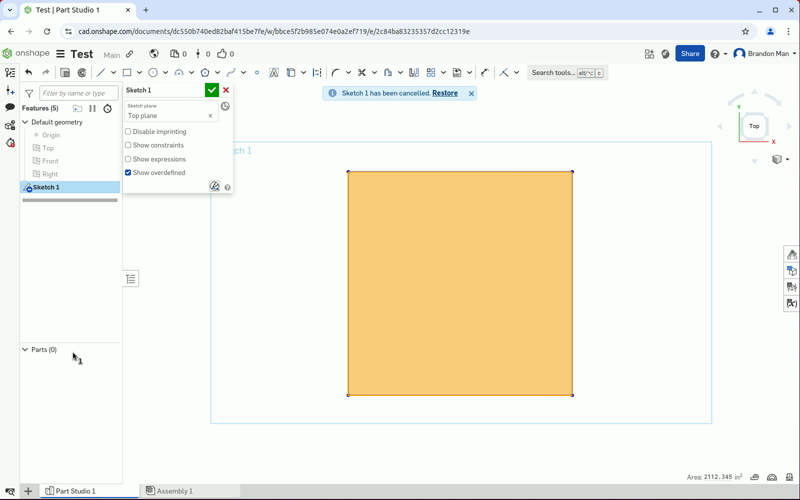
key(shift+y)
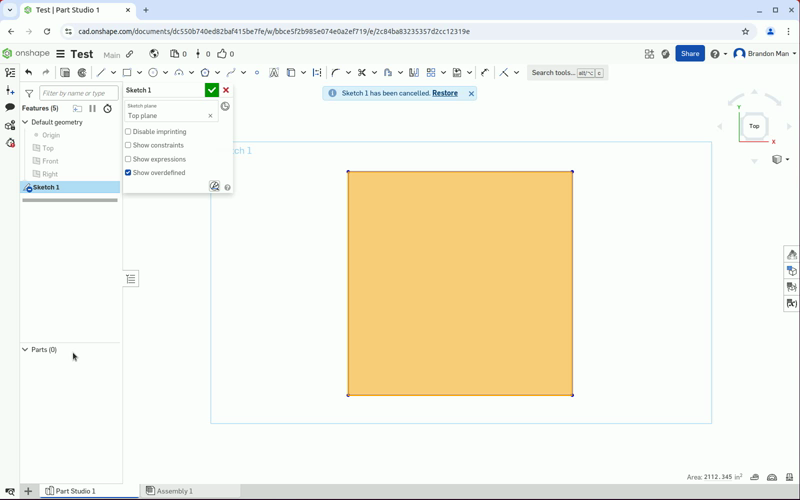
key(shift+e)
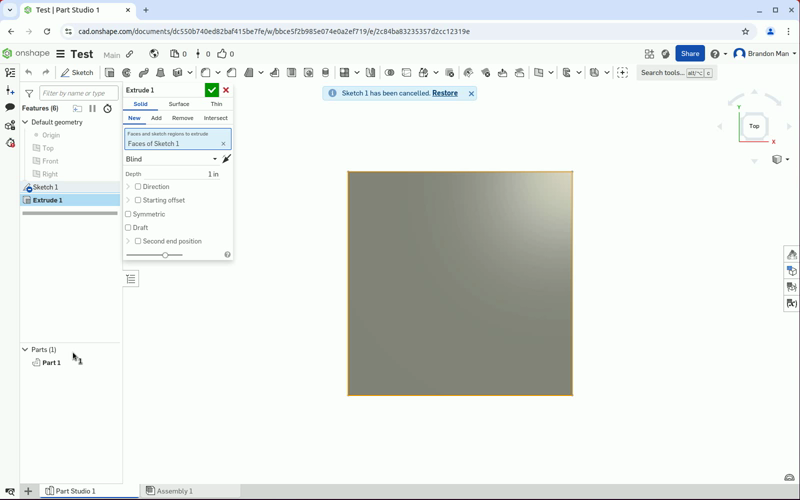
mouse_move(143, 106)
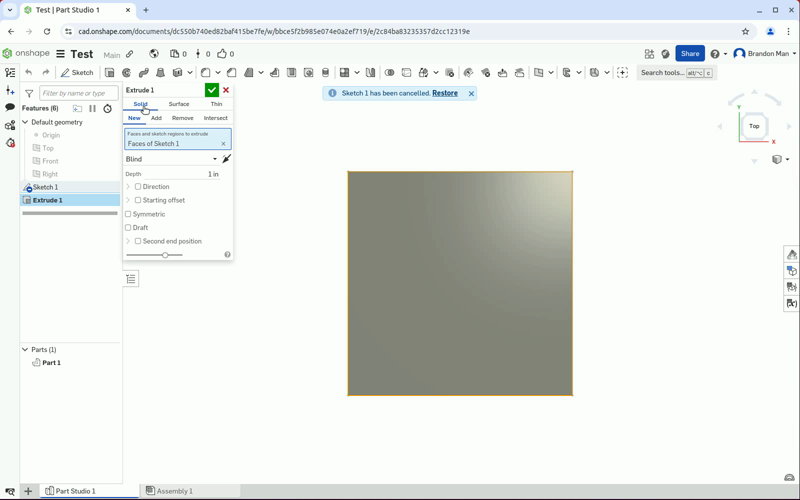
click(143, 106)
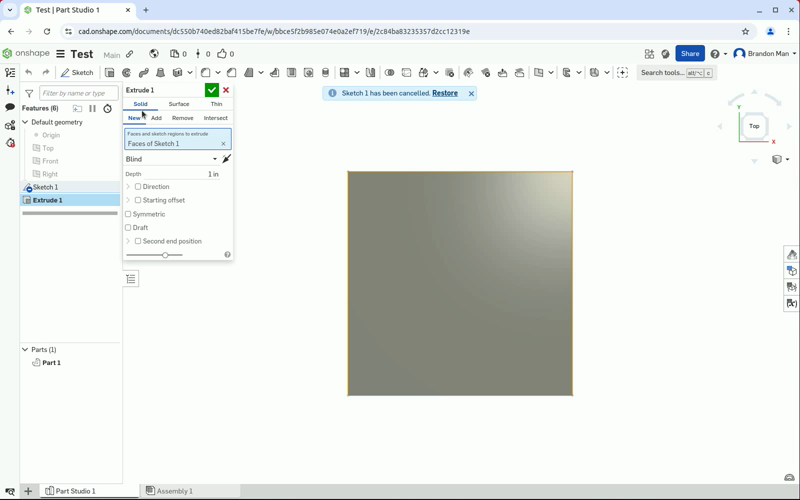
mouse_move(137, 120)
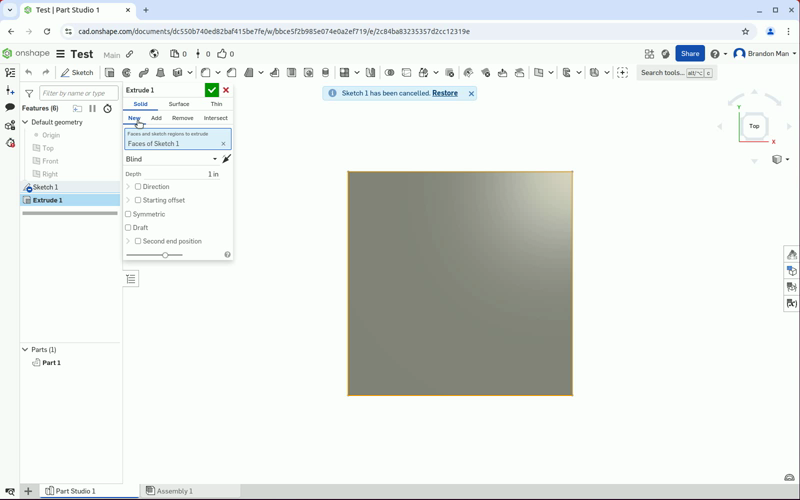
click(137, 120)
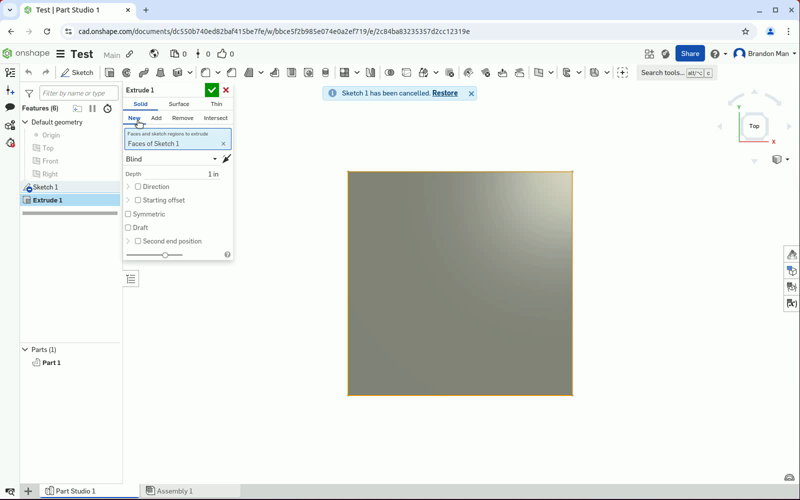
key(tab, 4)
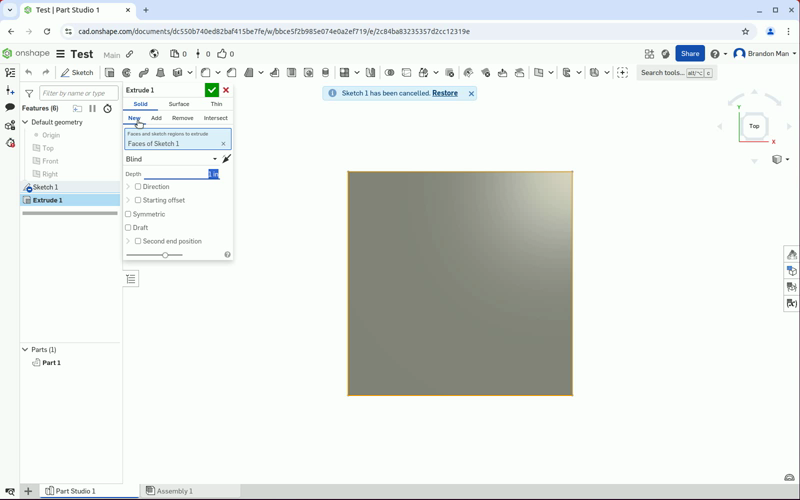
text(1.685)
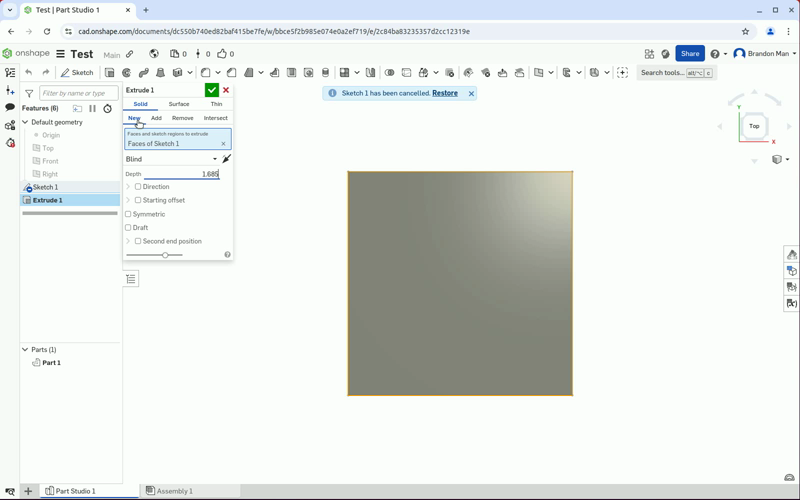
key(enter)
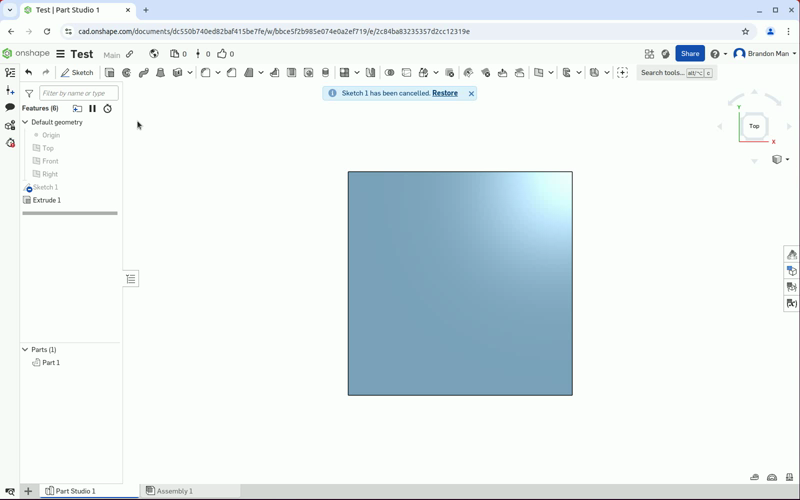
key(shift+h)
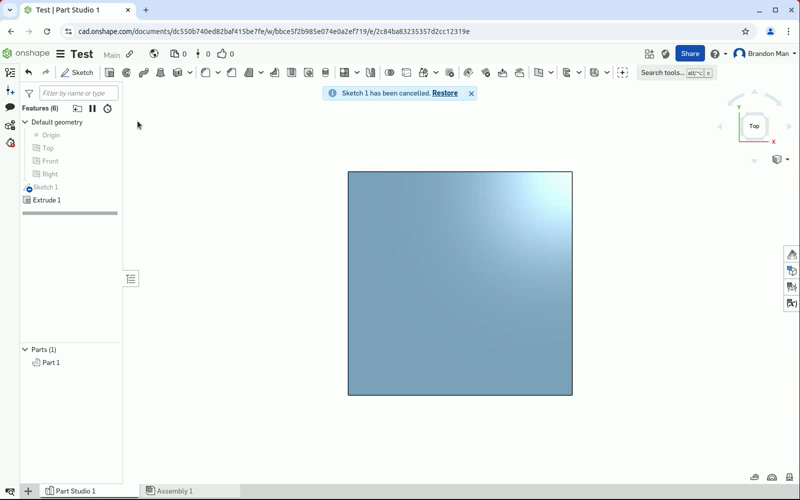
key(shift+h)
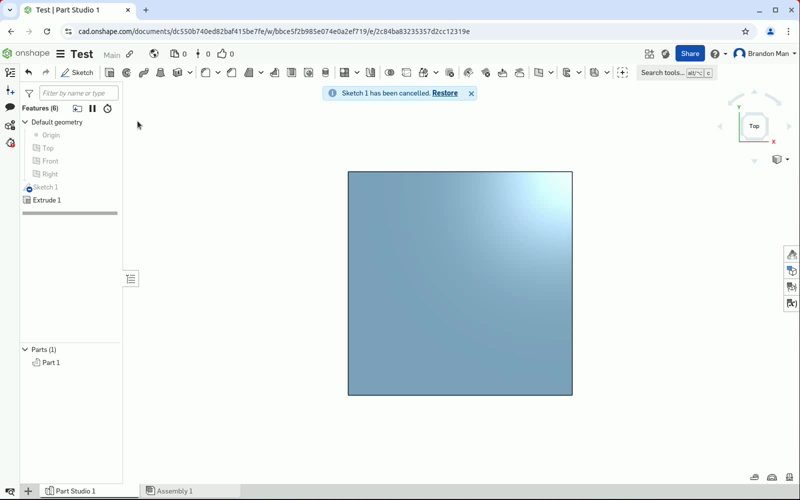
mouse_move(73, 189)
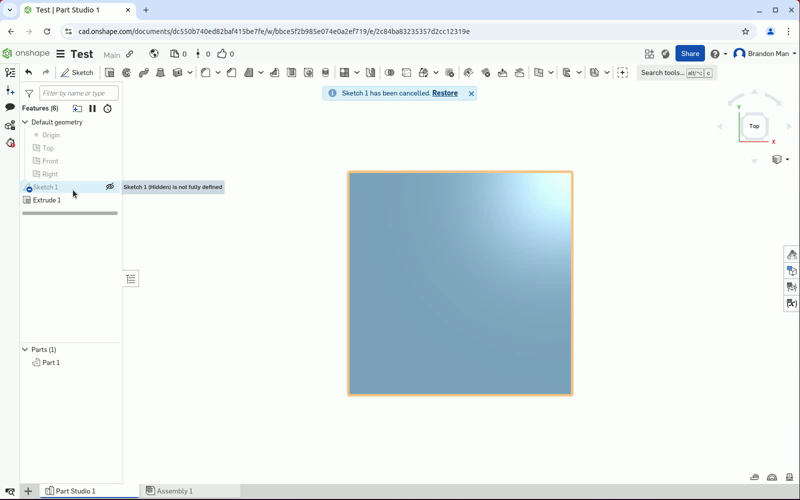
click(73, 189)
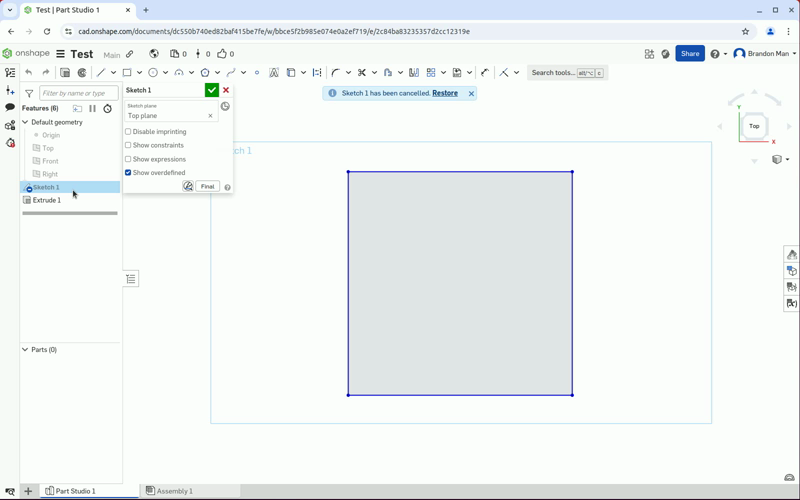
mouse_move(229, 92)
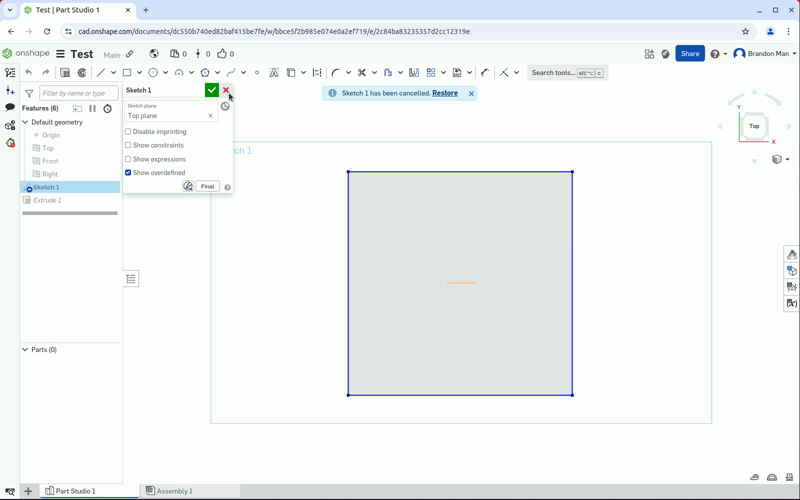
click(229, 92)
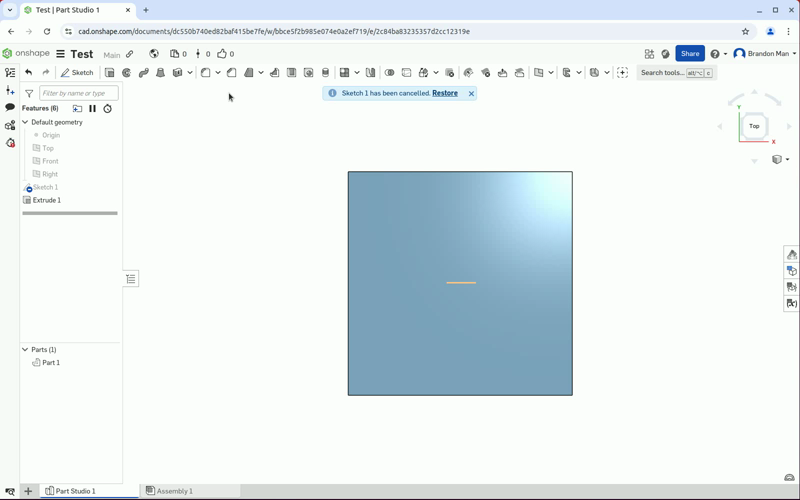
mouse_move(541, 75)
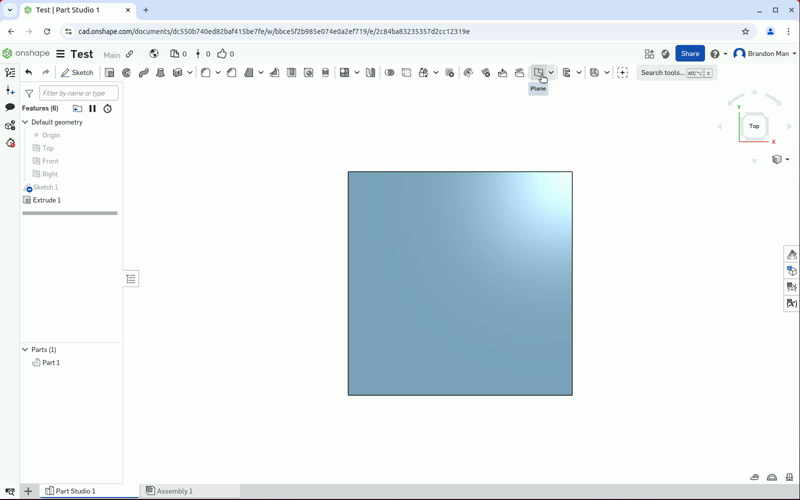
click(541, 75)
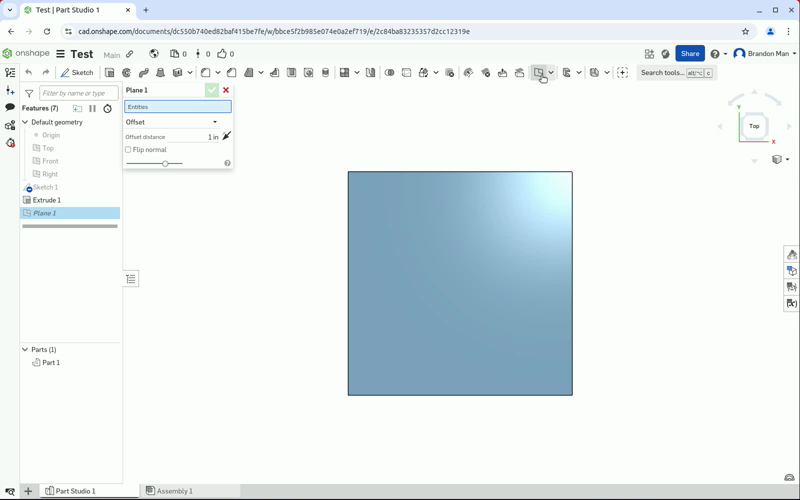
mouse_move(73, 150)
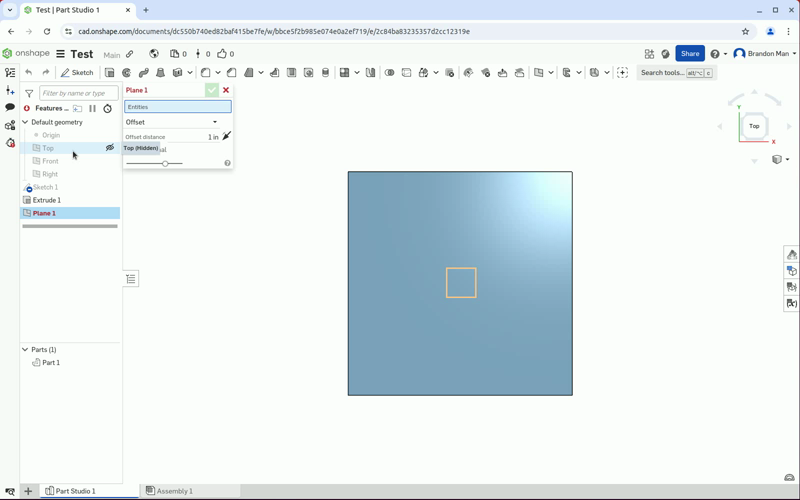
click(73, 150)
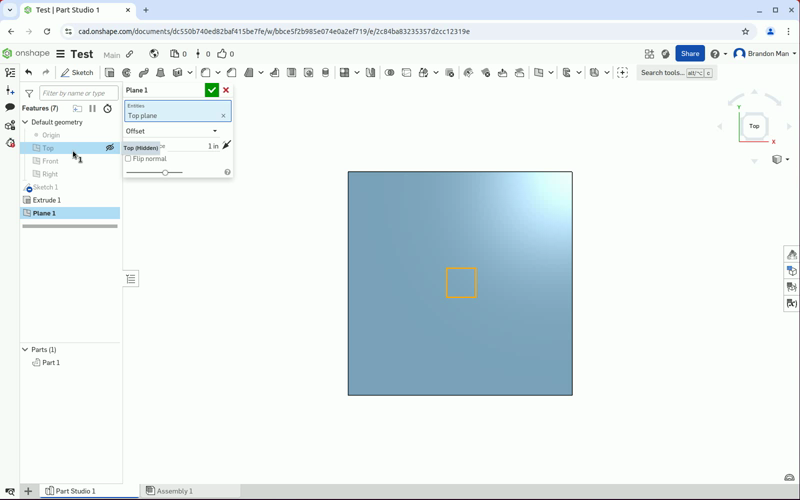
key(tab, 2)
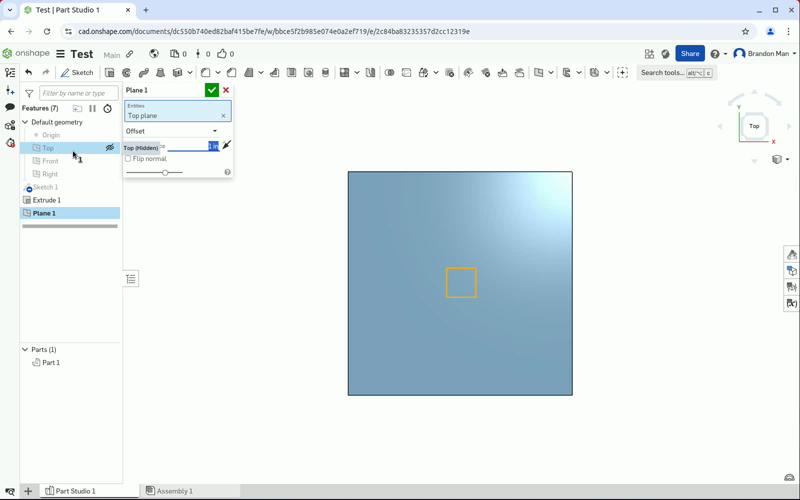
text(1.695)
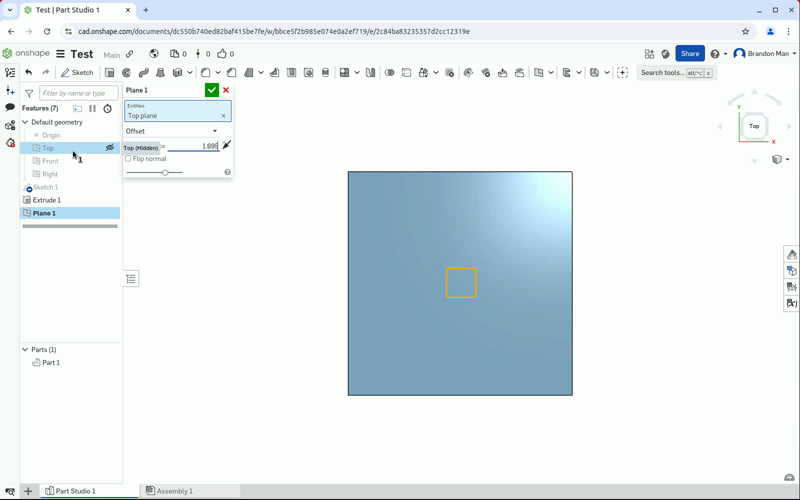
key(enter, 2)
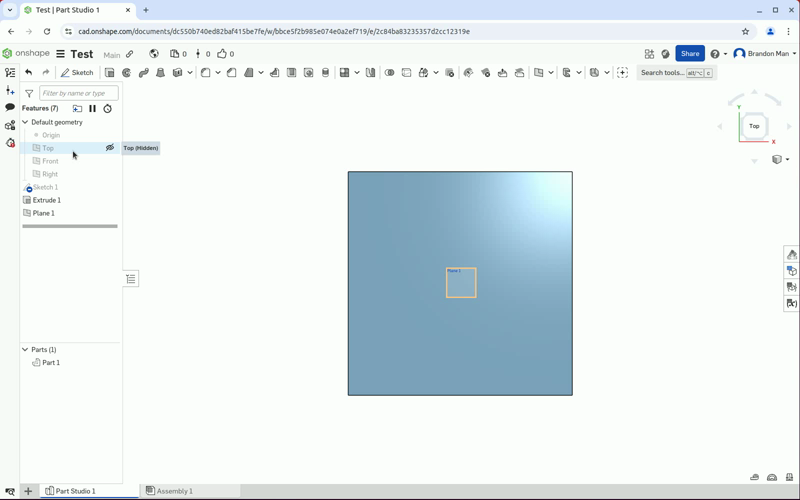
key(shift+s)
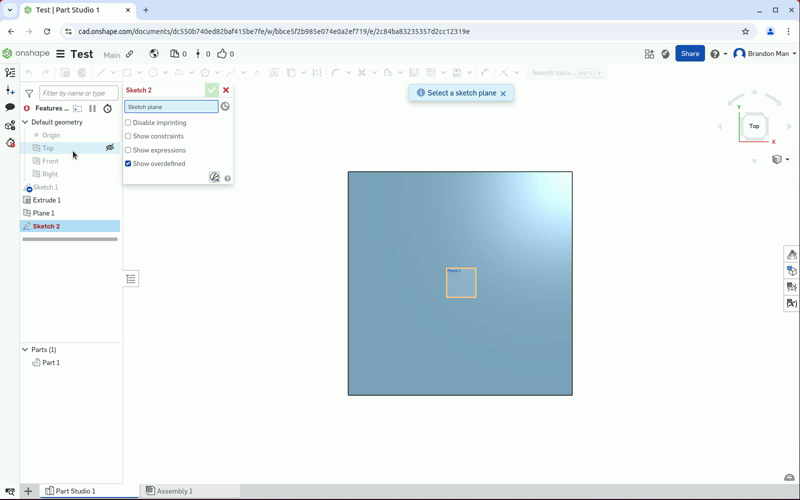
mouse_move(73, 215)
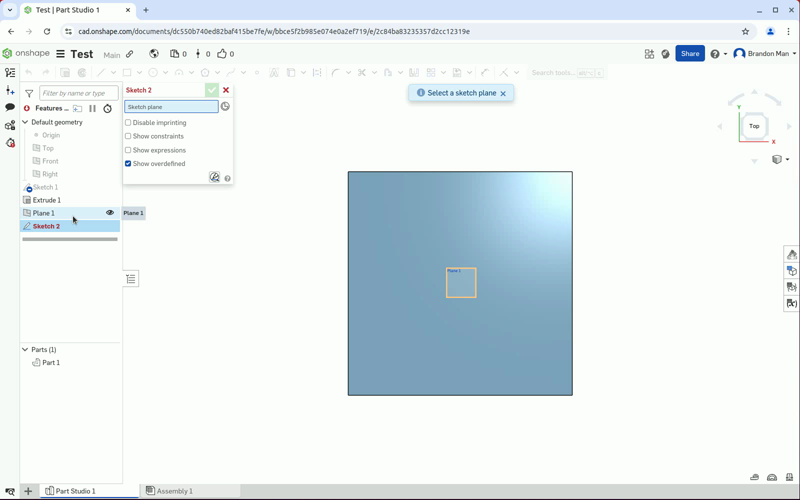
click(73, 215)
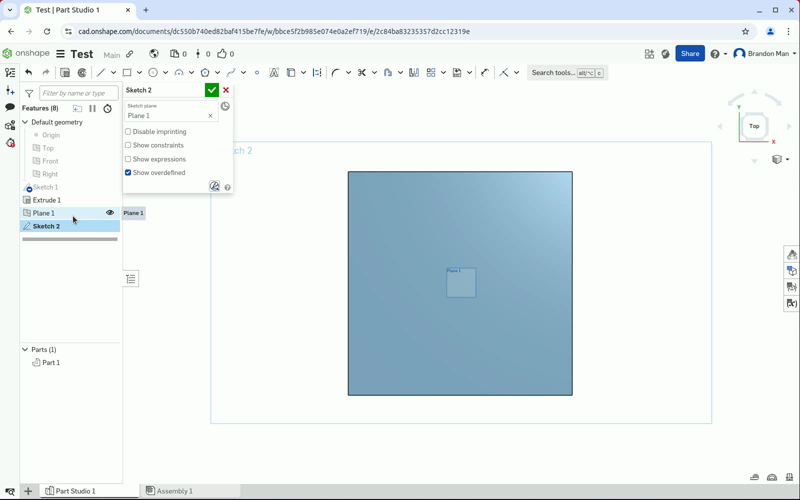
mouse_move(73, 352)
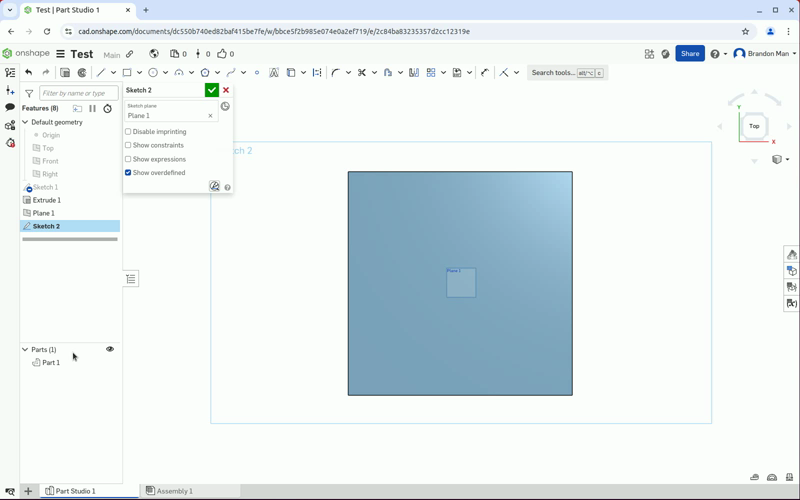
key(y)
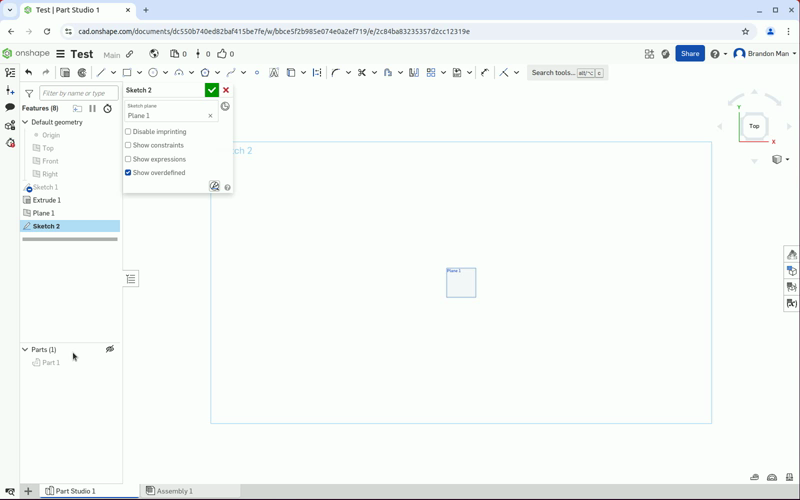
key(c)
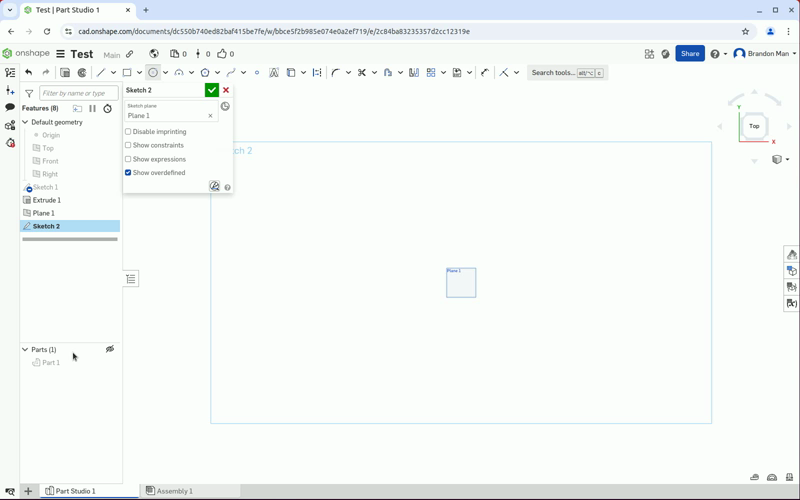
key_down(shift)
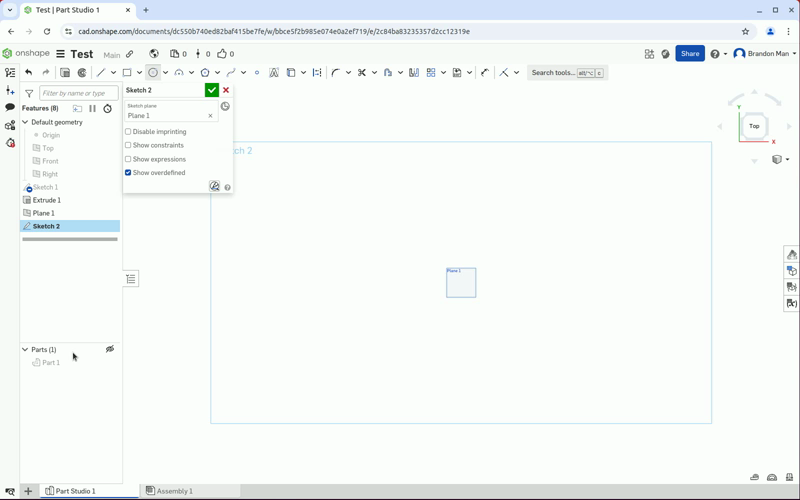
mouse_move(461, 282)
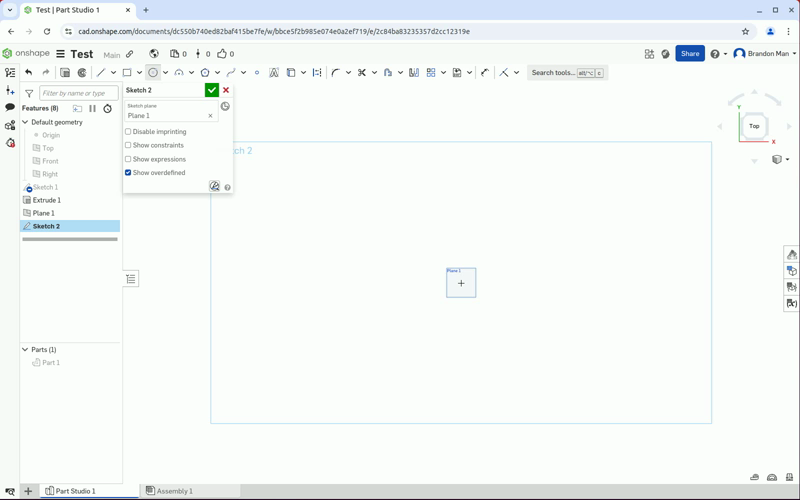
click(461, 282)
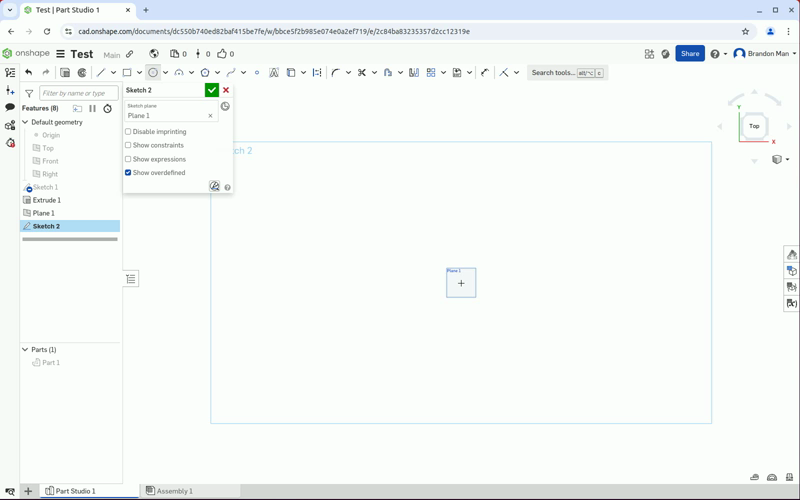
key_up(shift)
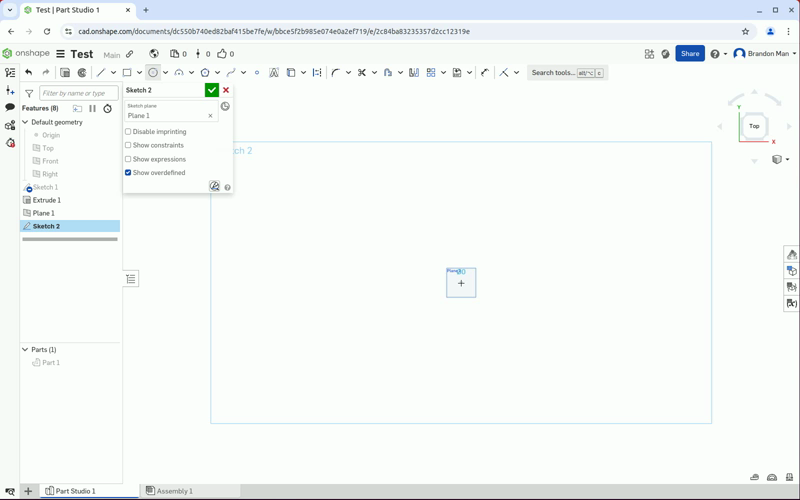
mouse_move(546, 282)
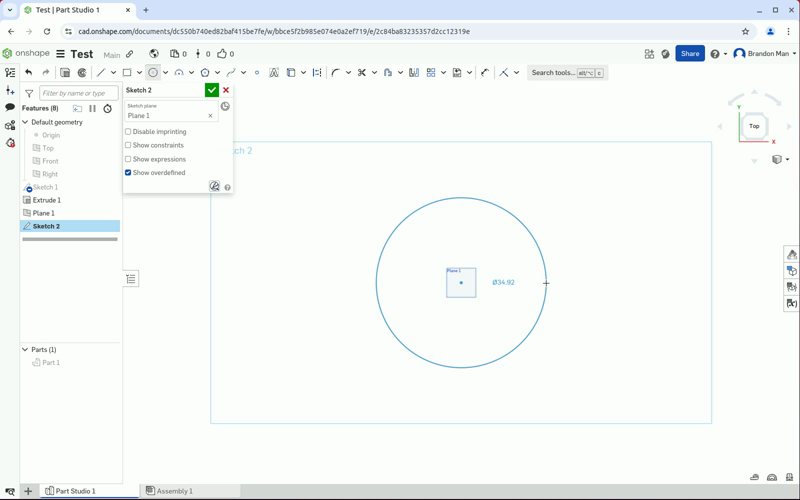
click(546, 282)
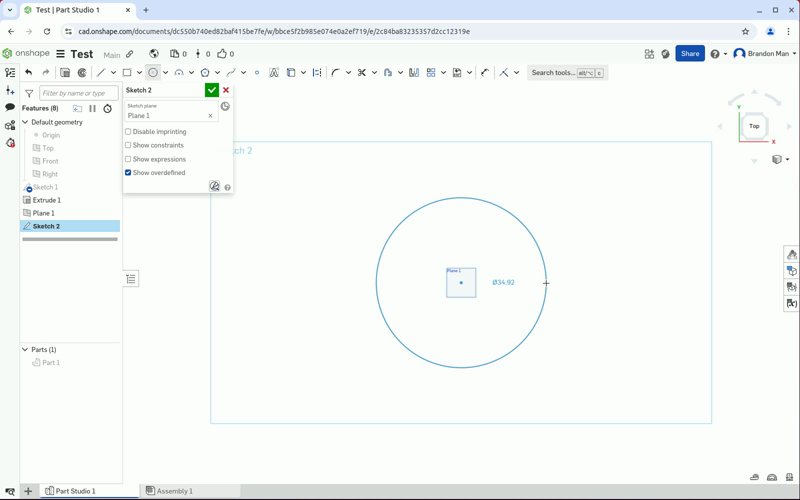
key(esc)
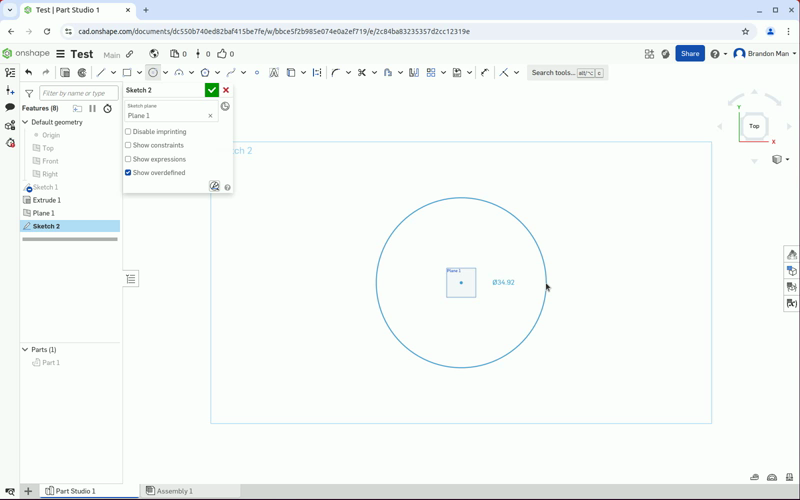
mouse_move(411, 281)
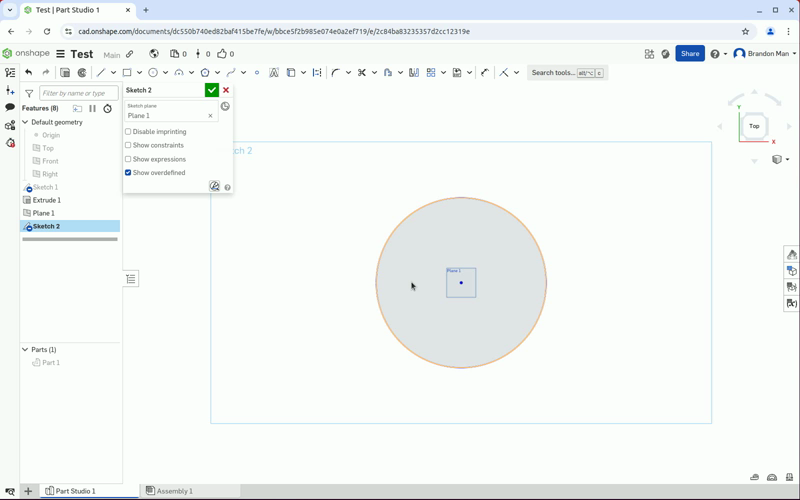
click(411, 281)
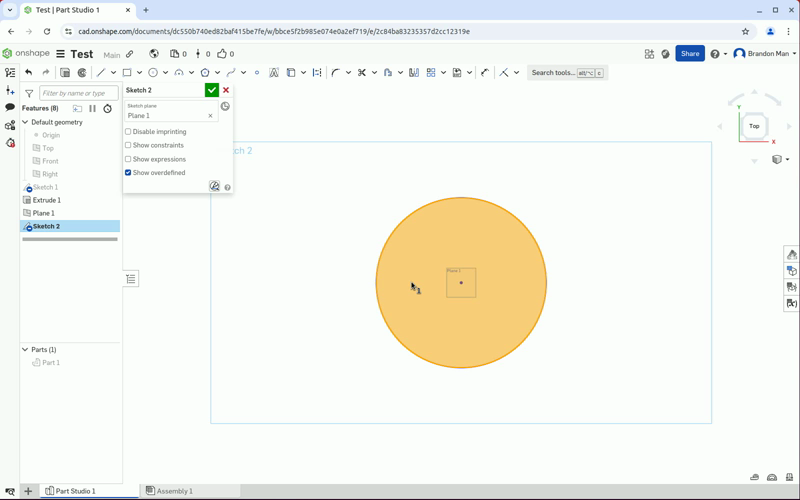
mouse_move(73, 352)
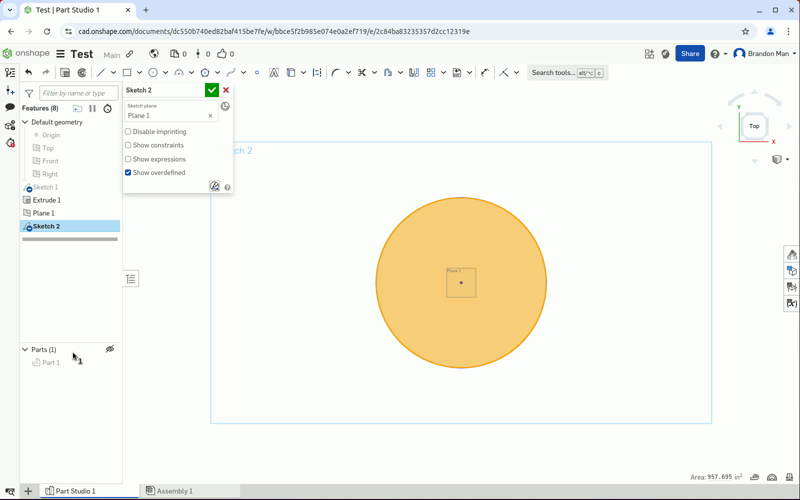
key(shift+y)
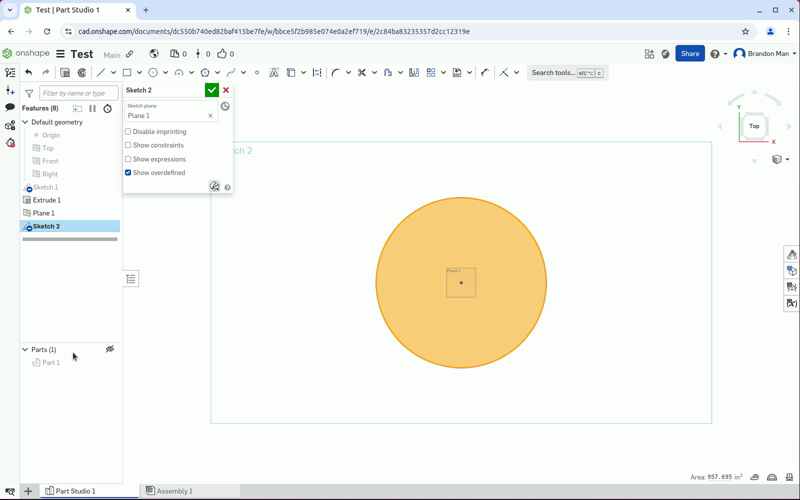
key(shift+e)
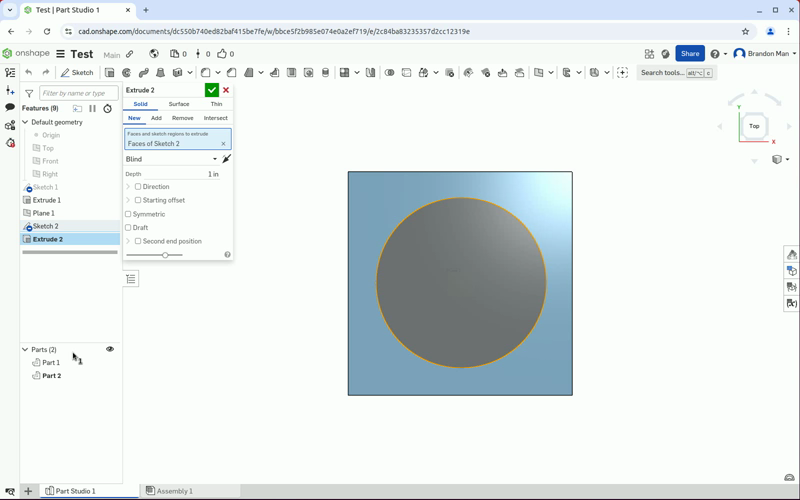
mouse_move(143, 106)
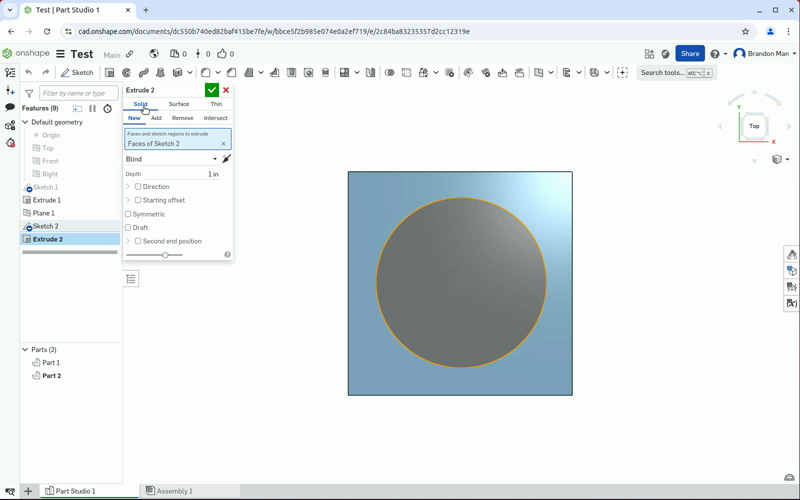
click(143, 106)
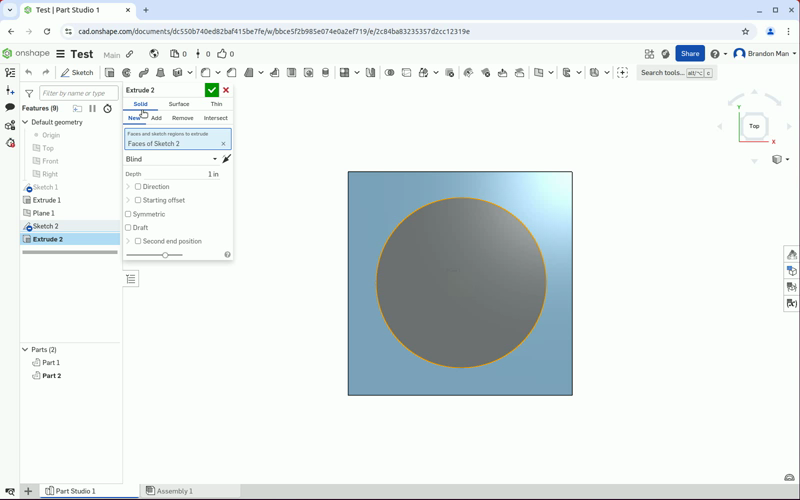
mouse_move(137, 120)
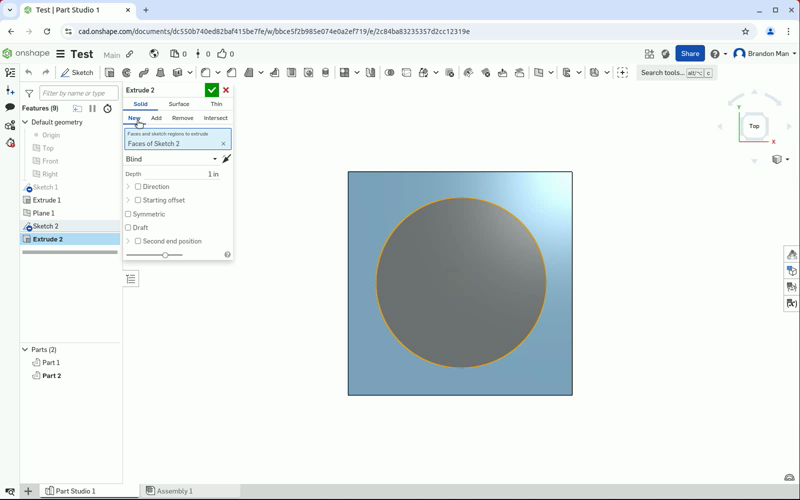
click(137, 120)
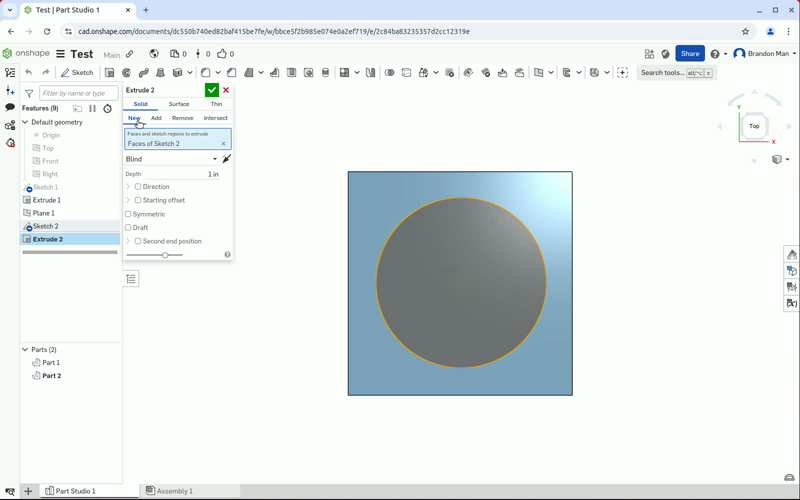
key(tab, 4)
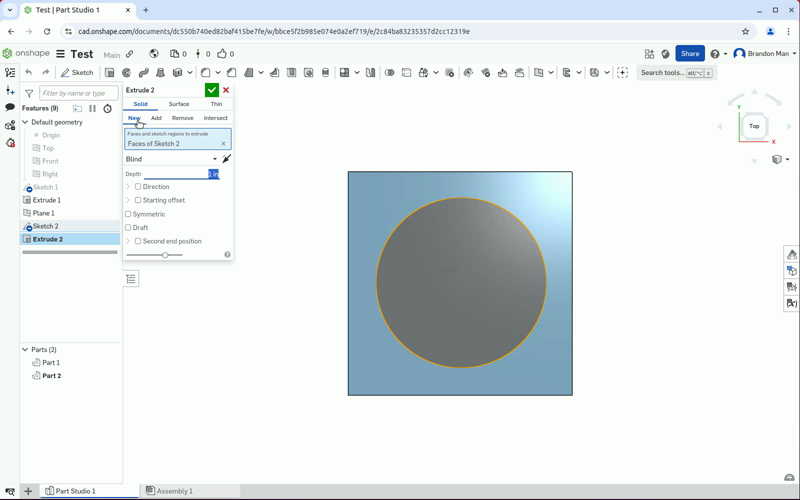
text(9.869)
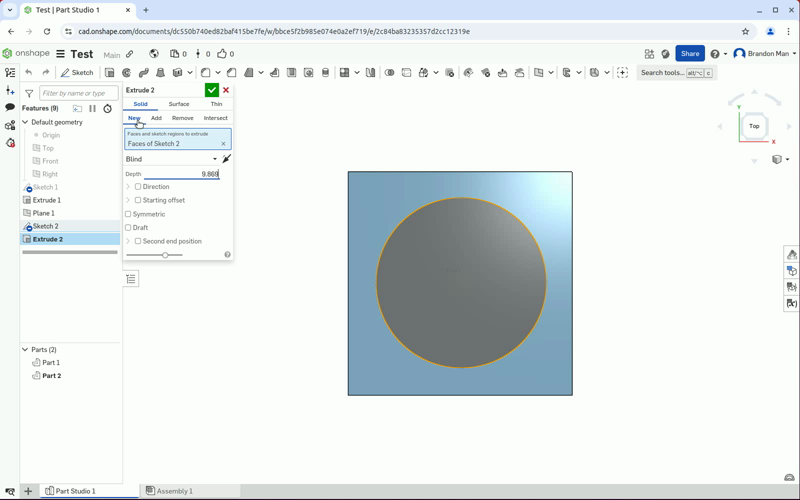
key(enter)
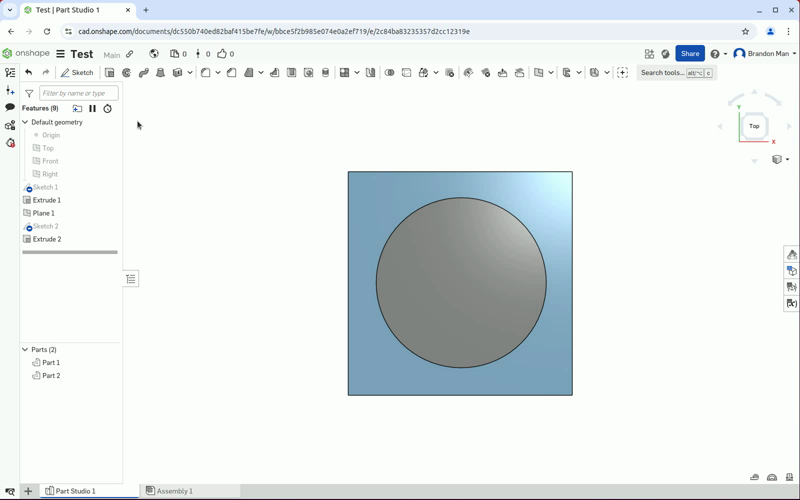
key(shift+h)
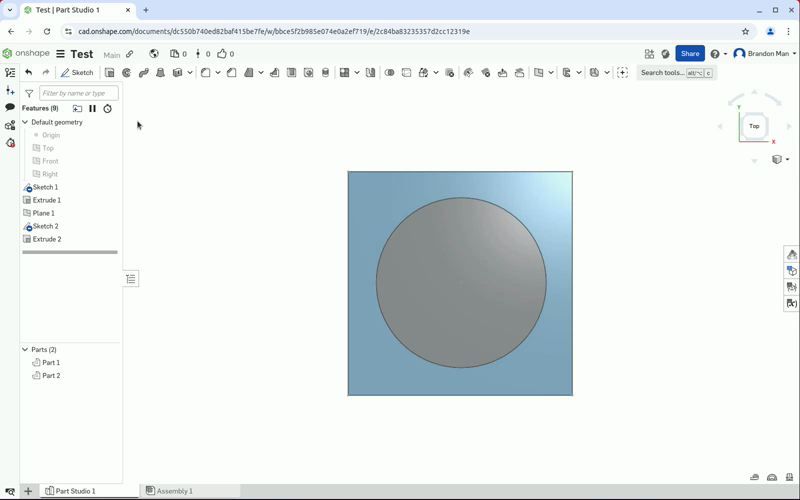
key(shift+h)
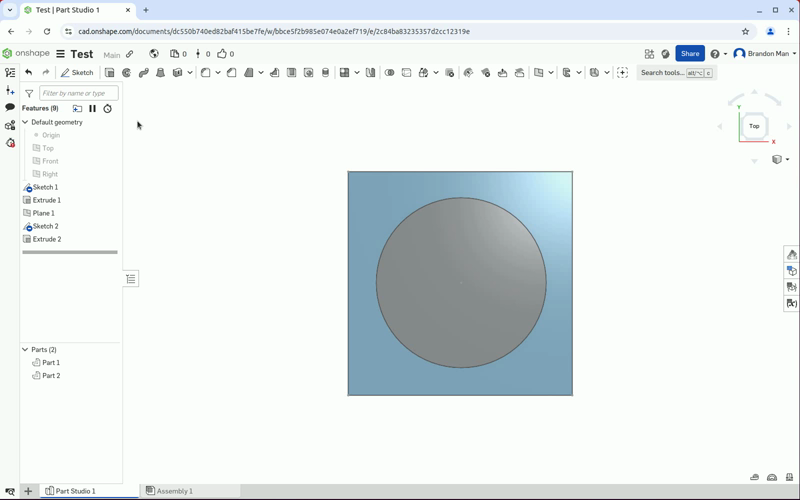
key(shift+7)
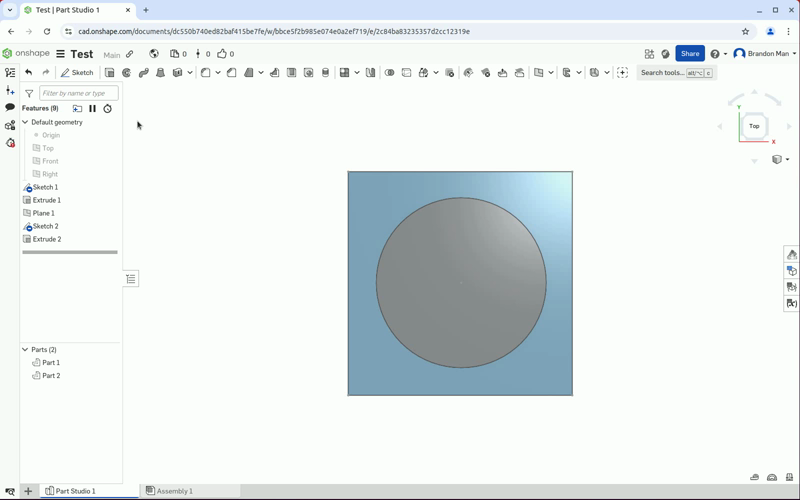
key(up, 3)
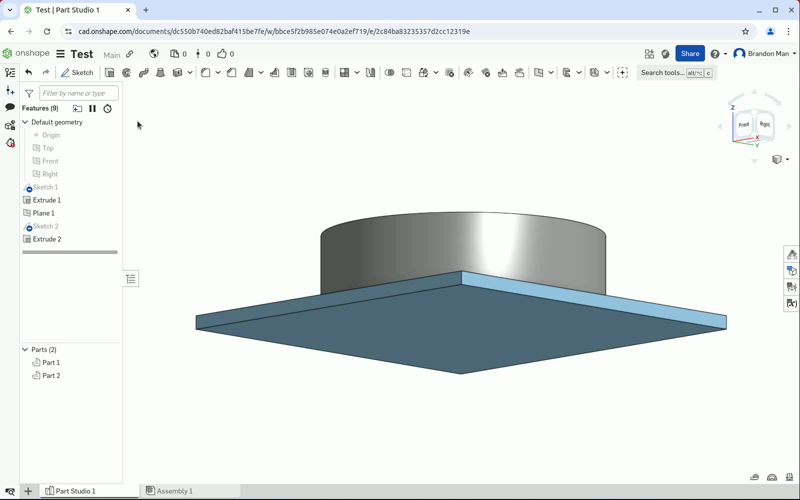
key(left, 3)
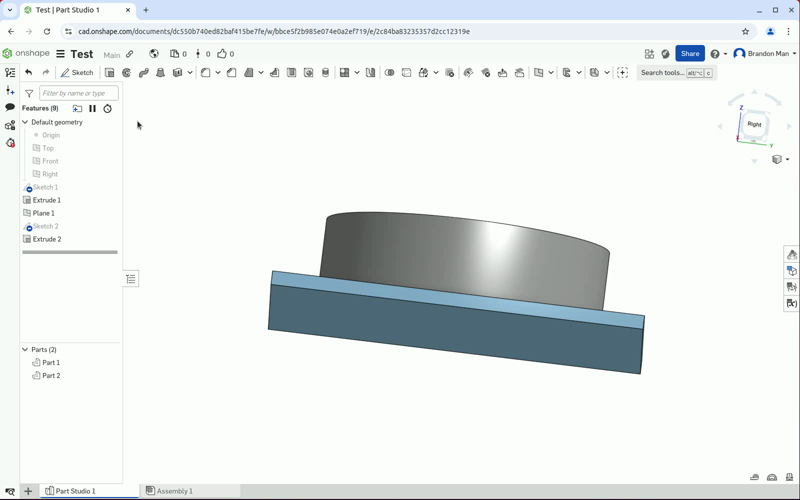
key(right, 3)
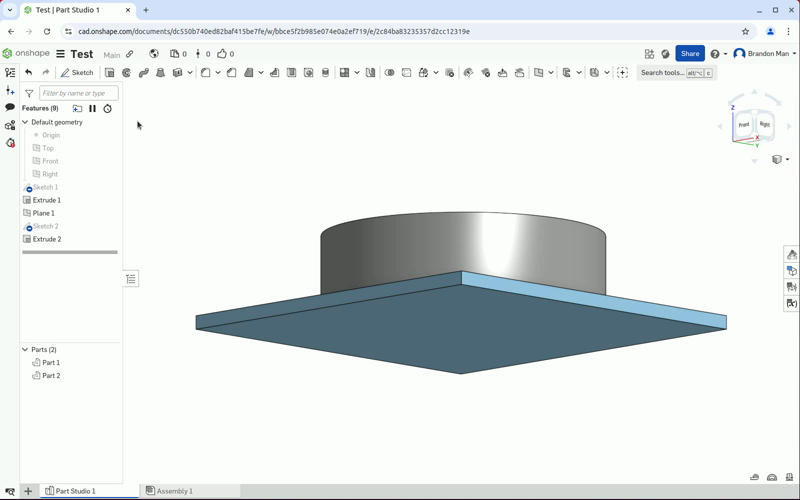
key(down, 3)
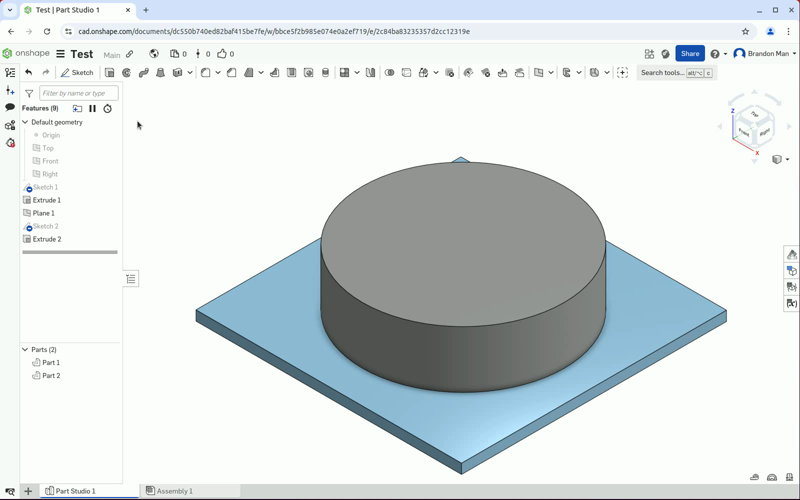
mouse_move(73, 189)
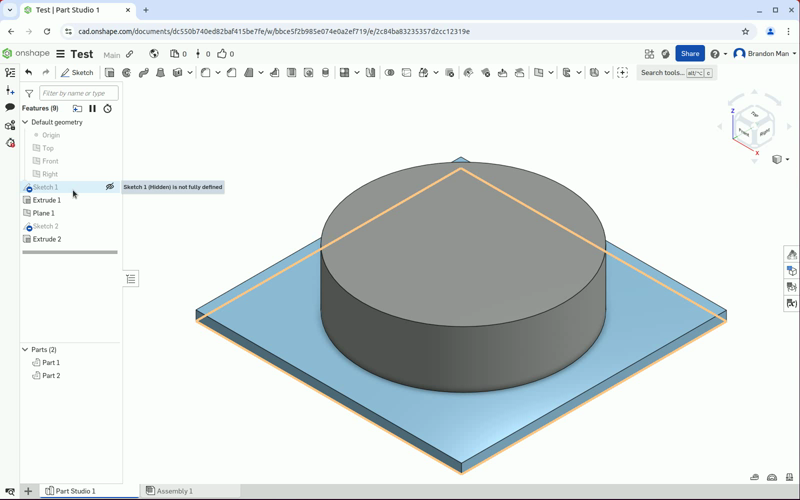
click(73, 189)